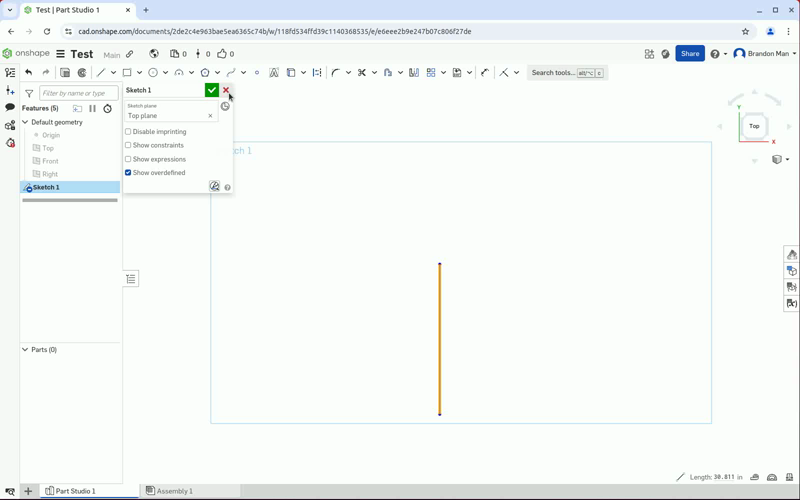
key(shift+h)
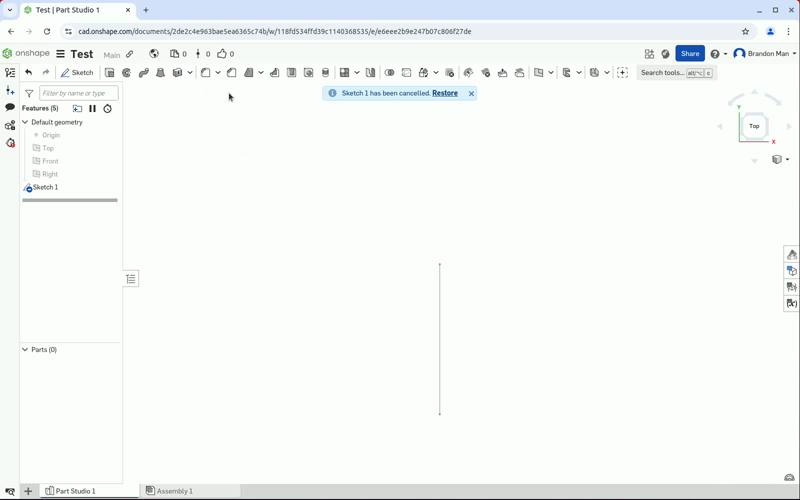
key(shift+s)
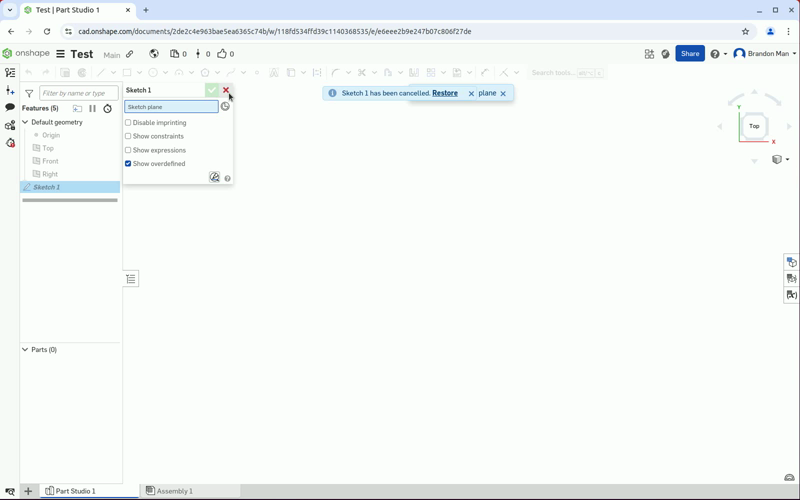
mouse_move(73, 150)
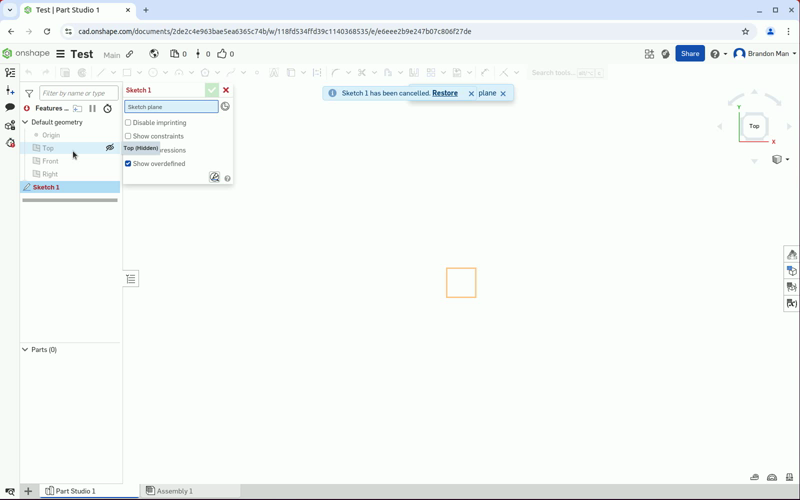
click(73, 150)
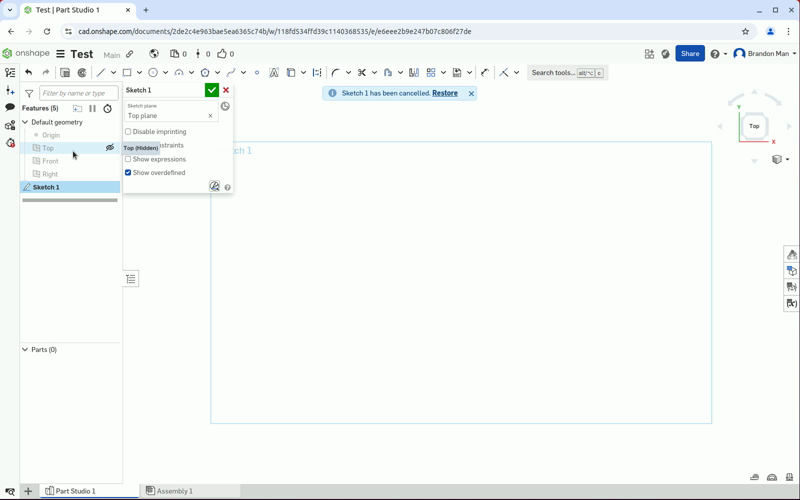
mouse_move(73, 352)
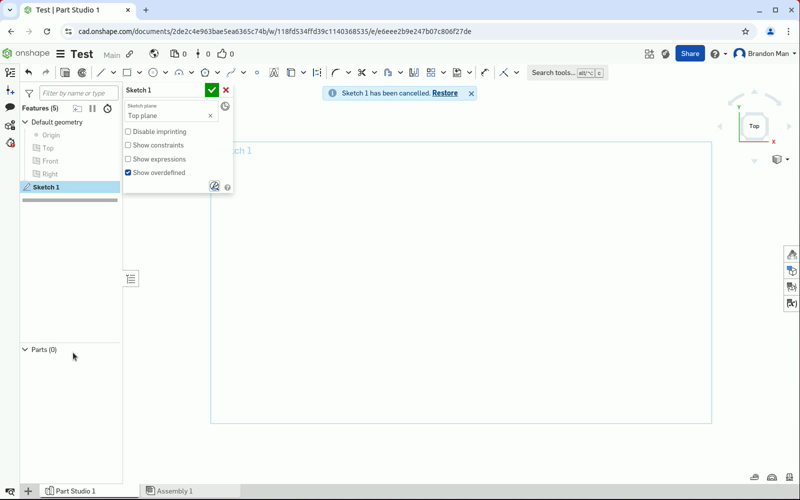
key(y)
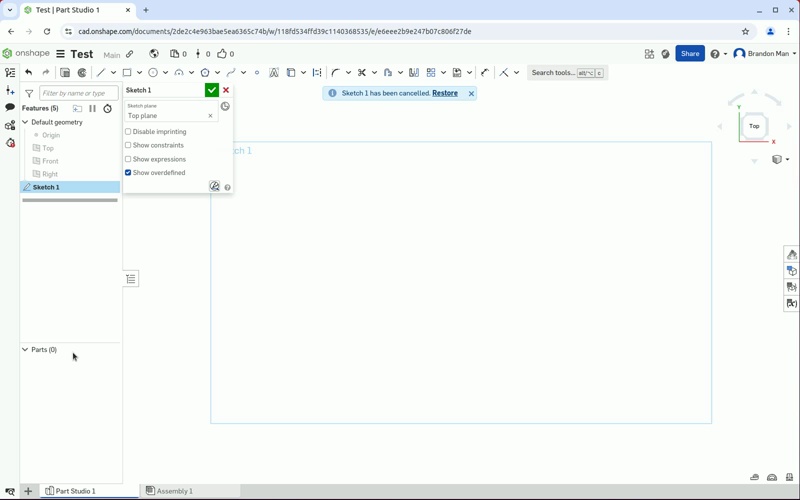
key(c)
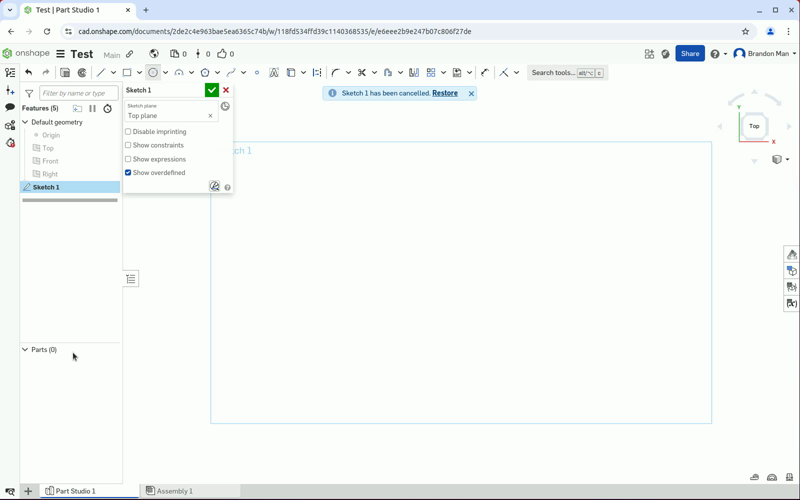
key_down(shift)
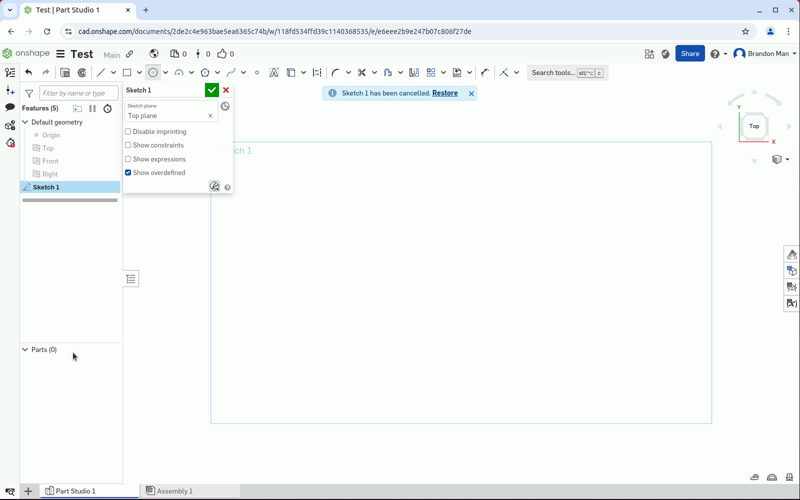
mouse_move(461, 282)
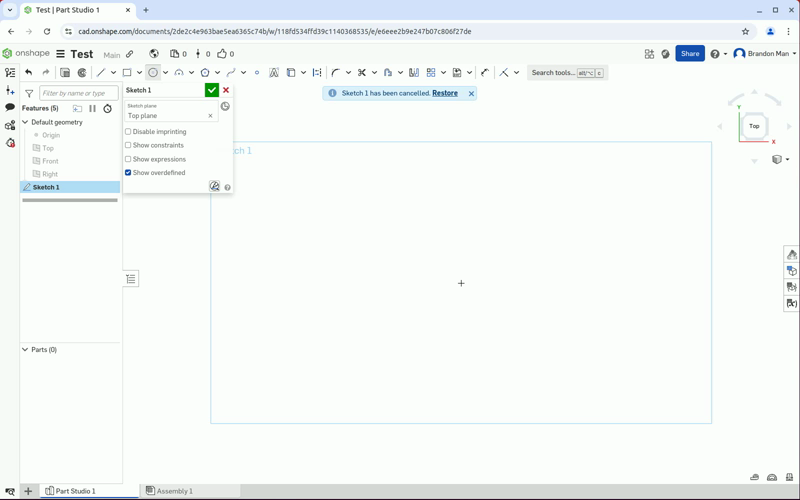
click(461, 282)
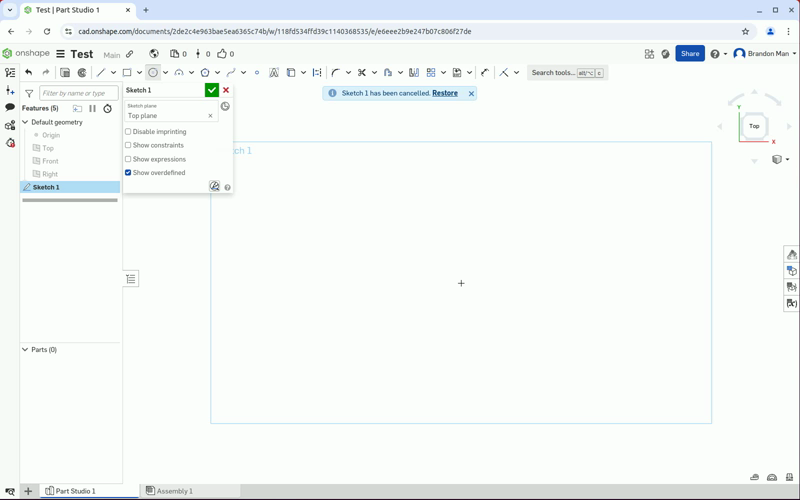
key_up(shift)
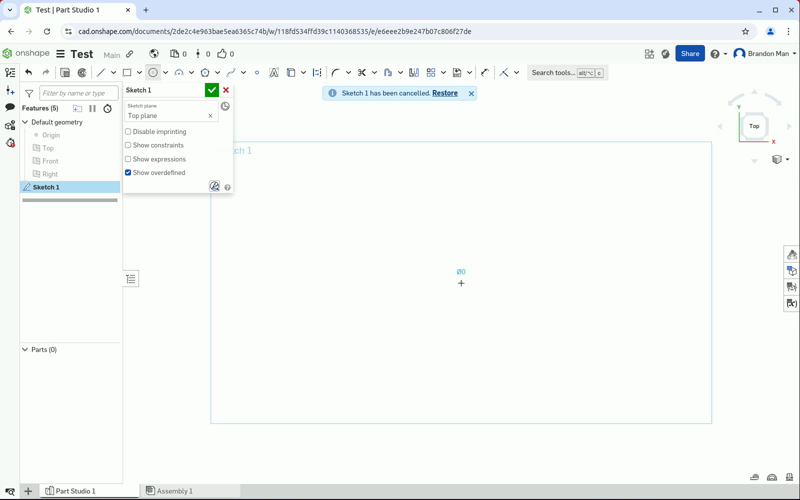
mouse_move(574, 282)
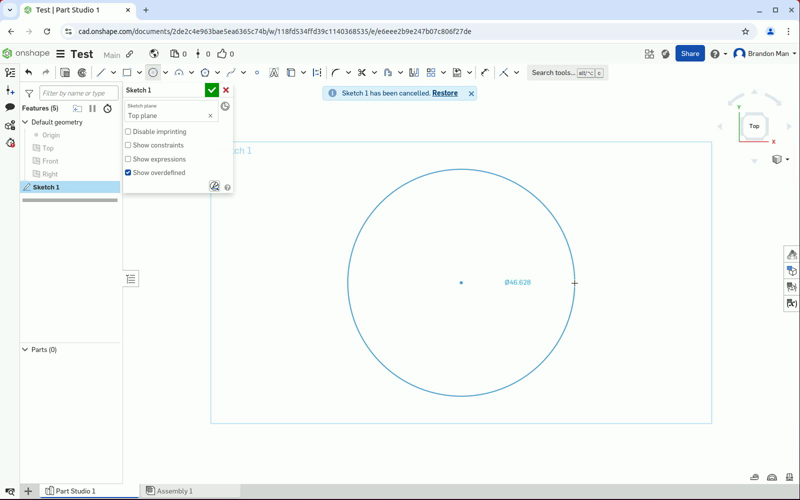
click(574, 282)
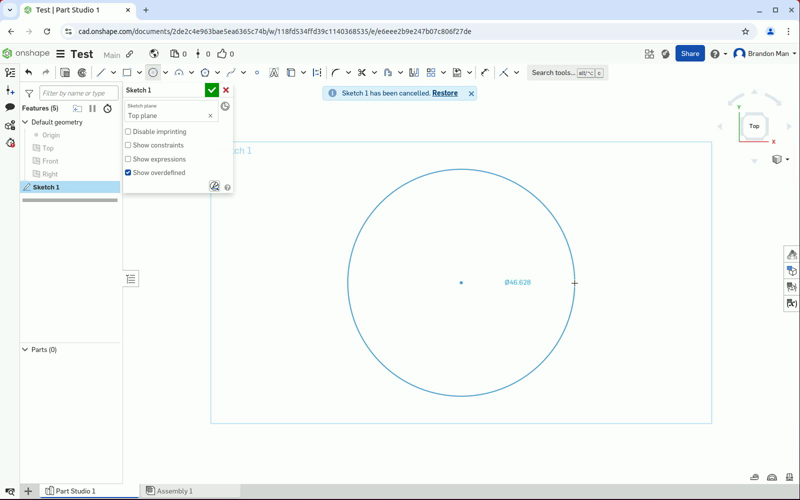
key(esc)
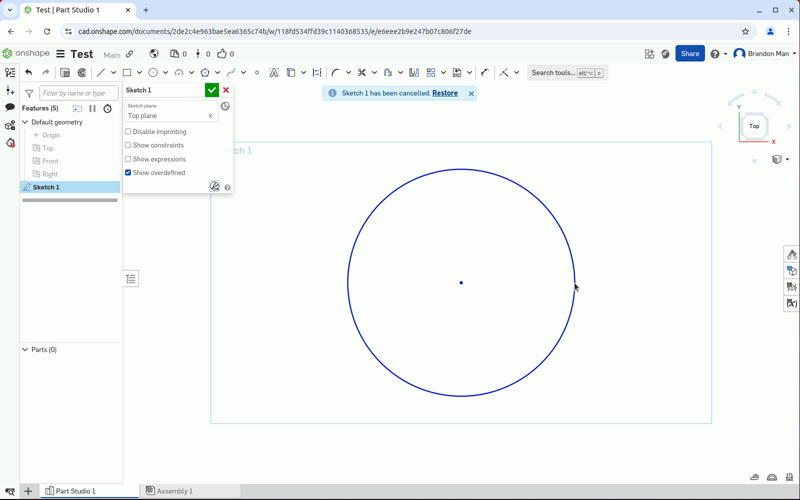
key(c)
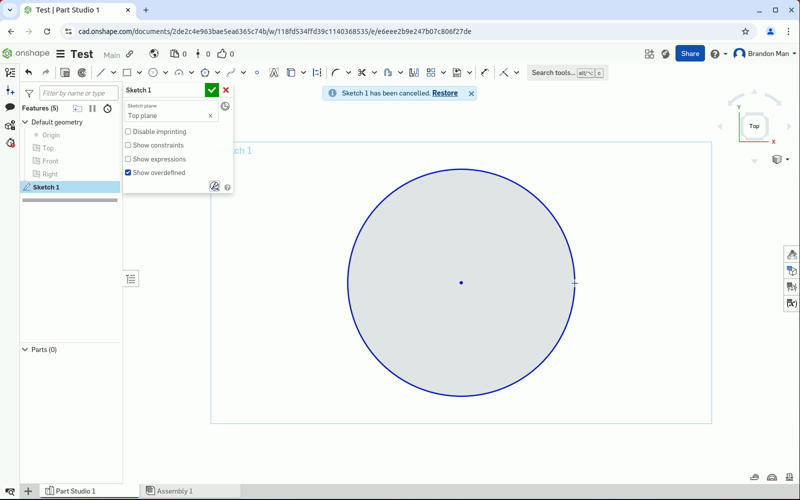
key_down(shift)
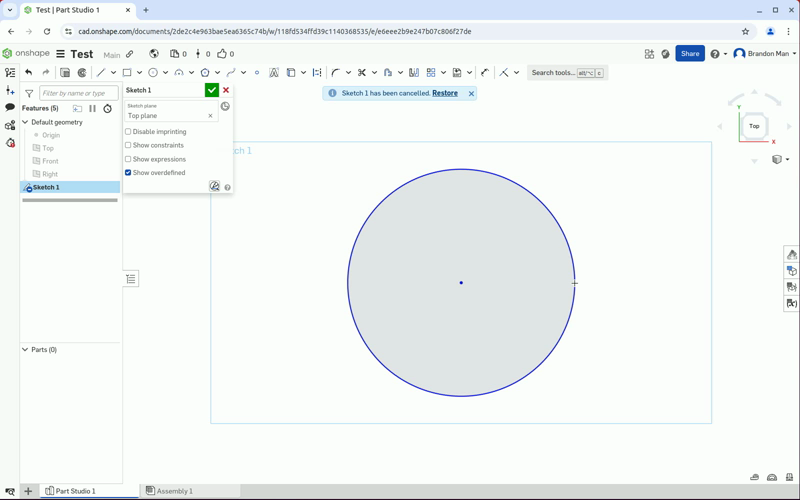
mouse_move(461, 282)
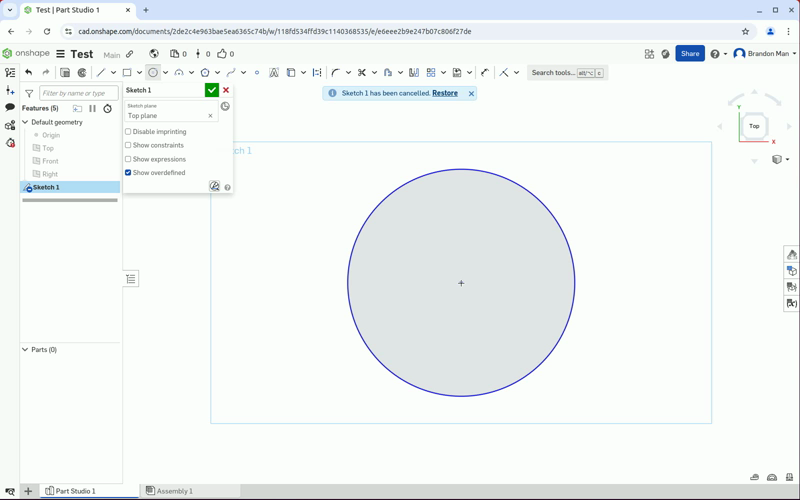
click(461, 282)
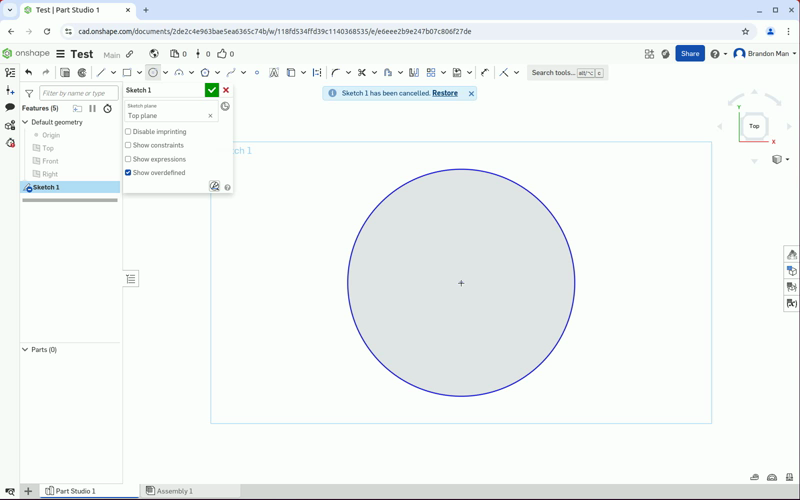
key_up(shift)
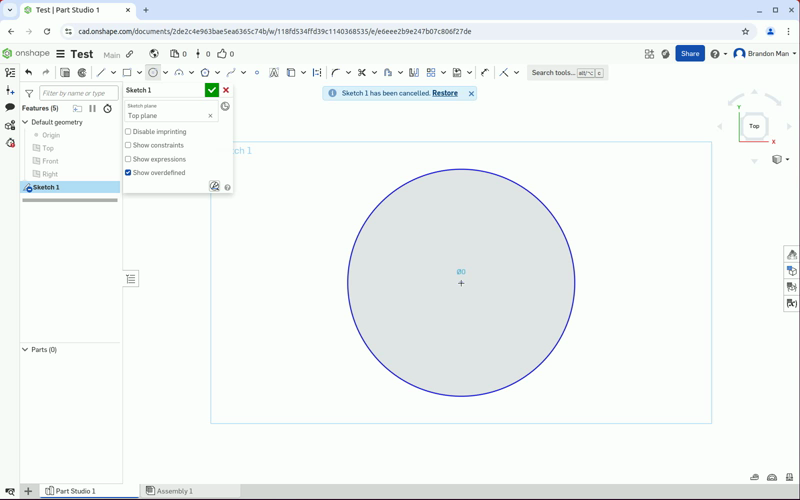
mouse_move(562, 282)
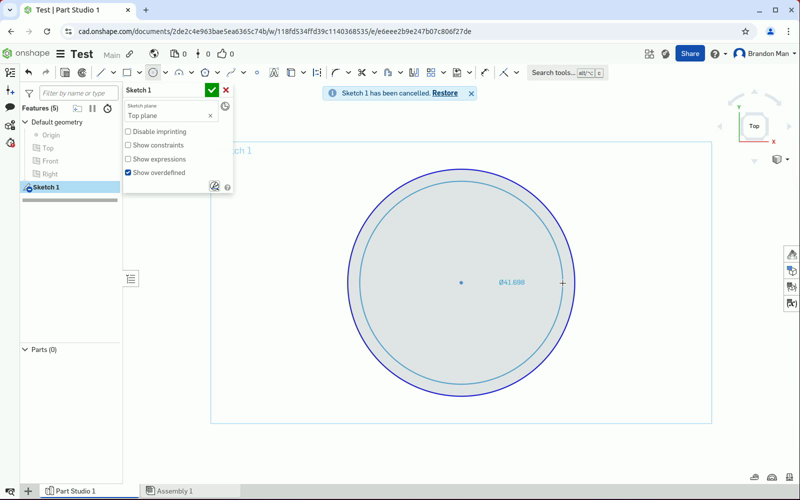
click(562, 282)
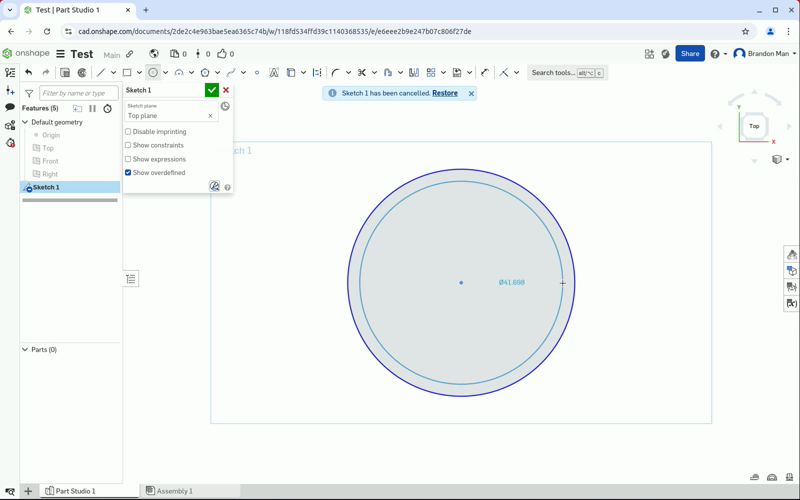
key(esc)
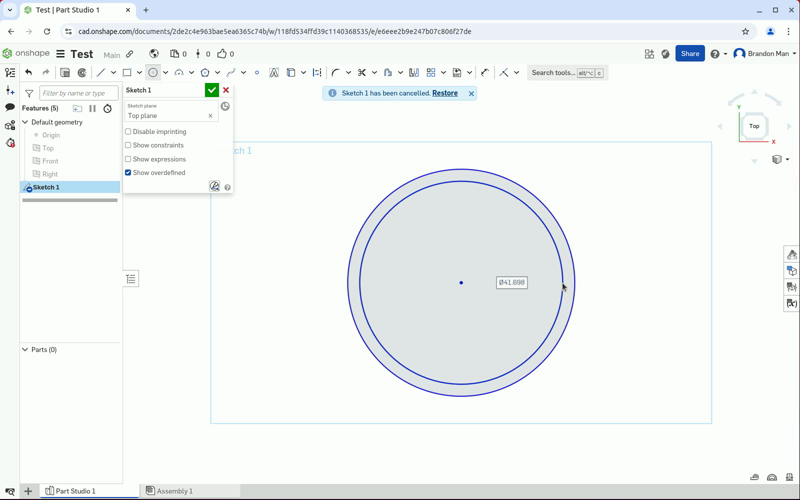
mouse_move(371, 339)
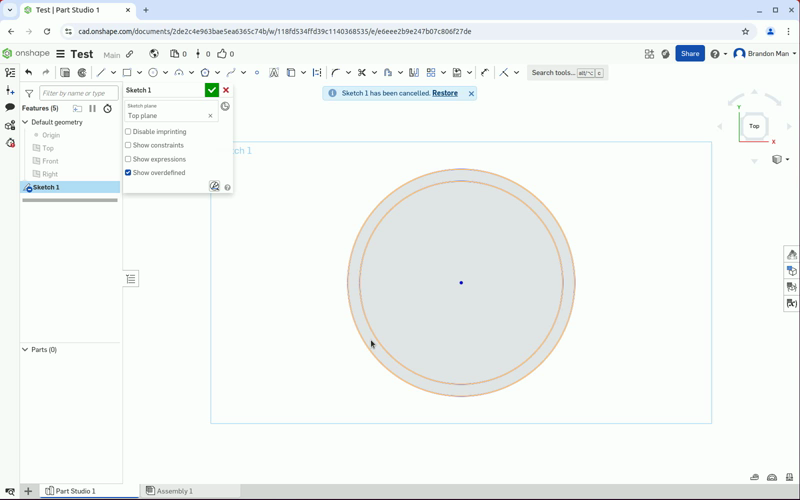
click(371, 339)
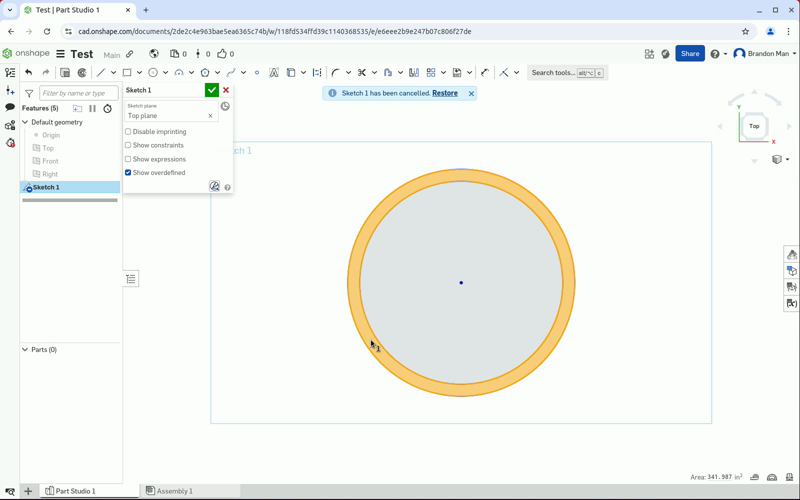
mouse_move(73, 352)
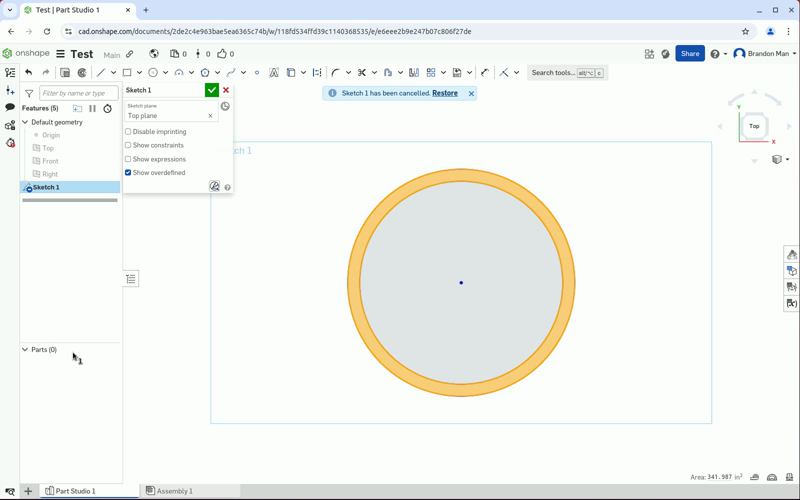
key(shift+y)
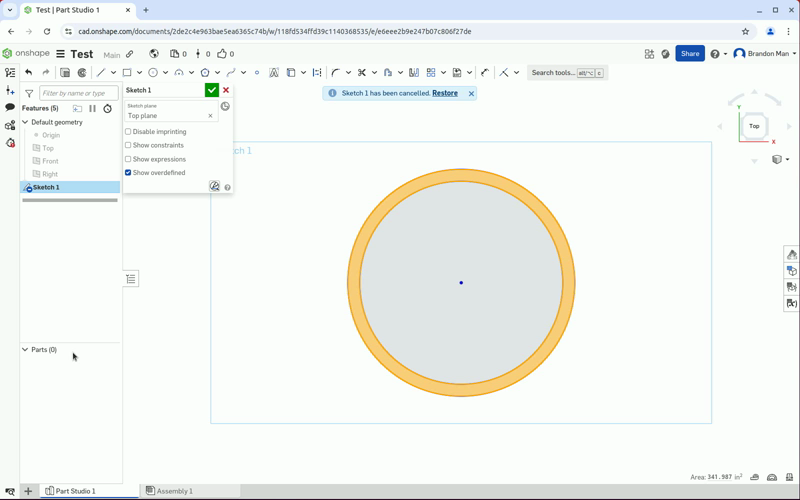
key(shift+e)
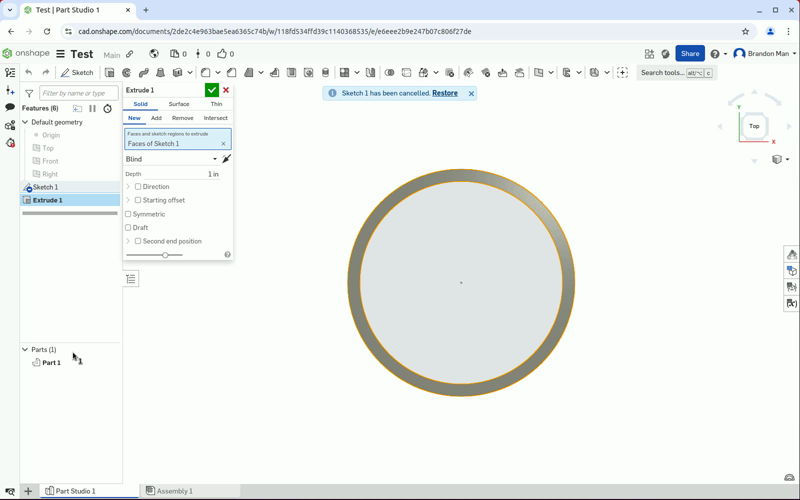
mouse_move(143, 106)
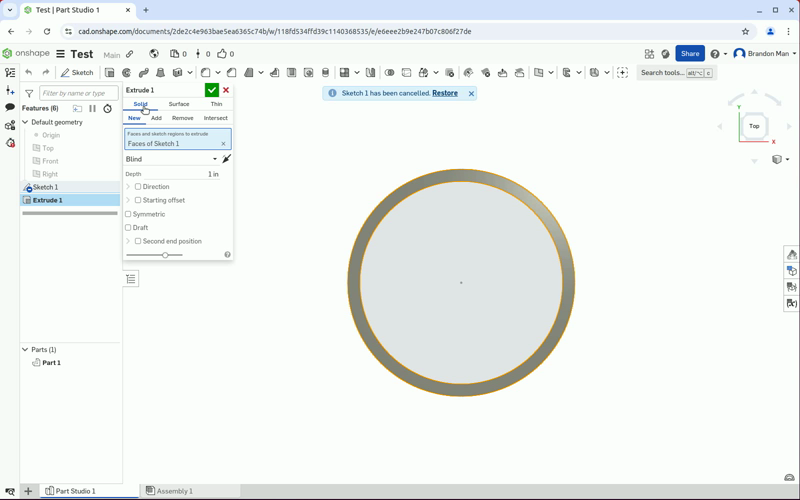
click(143, 106)
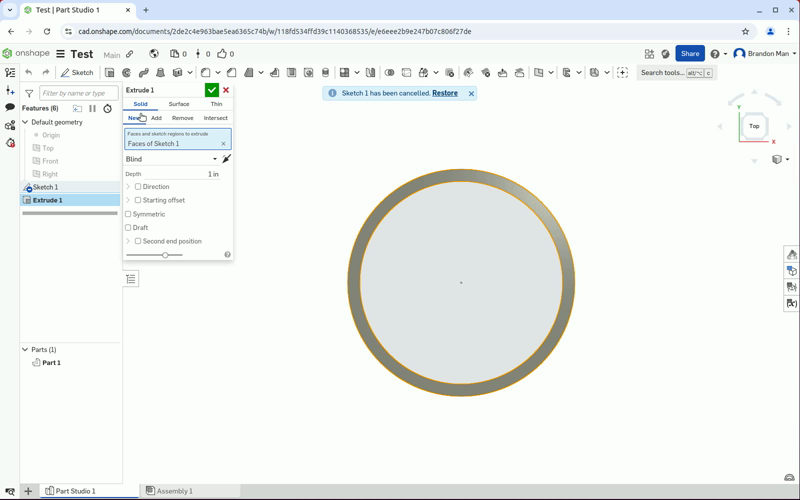
mouse_move(137, 120)
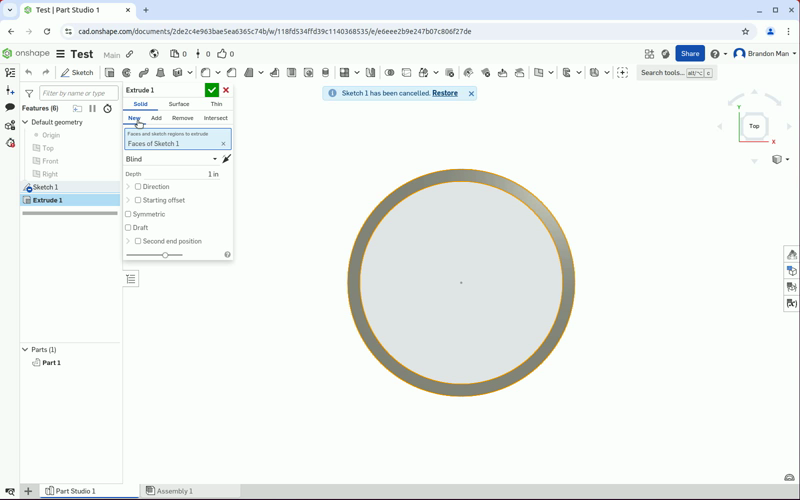
click(137, 120)
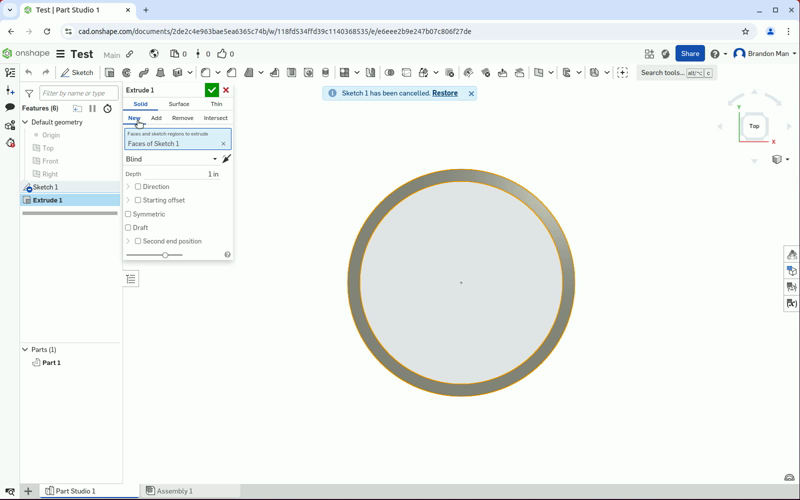
key(tab, 4)
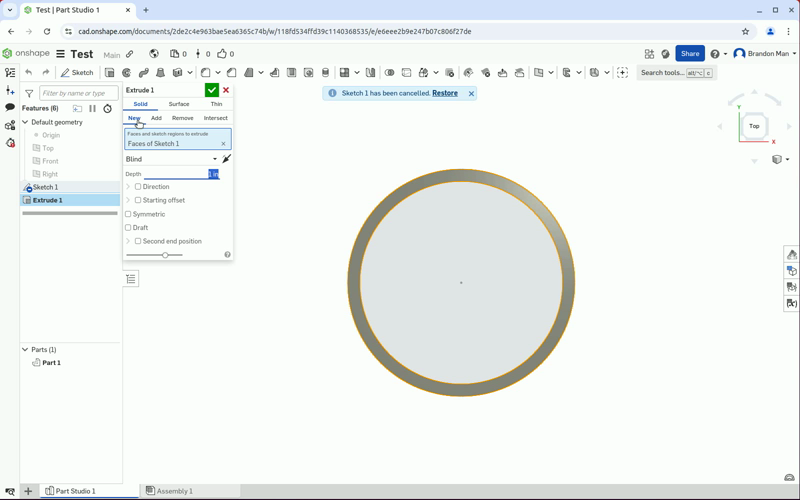
text(20.701)
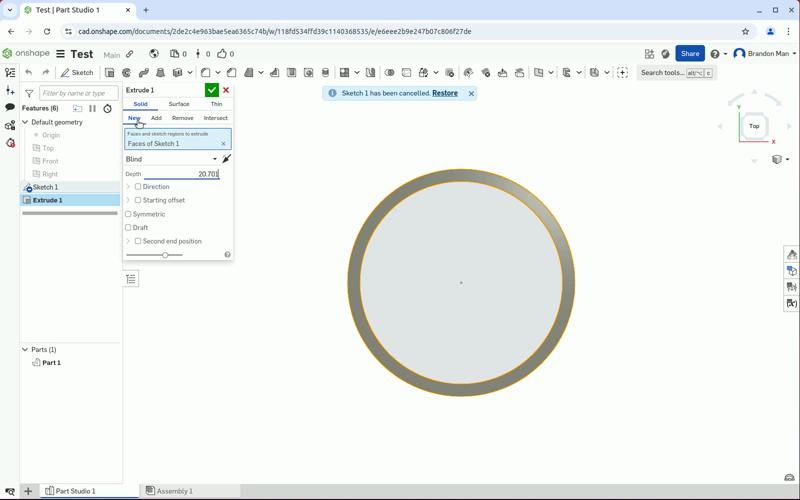
key(enter)
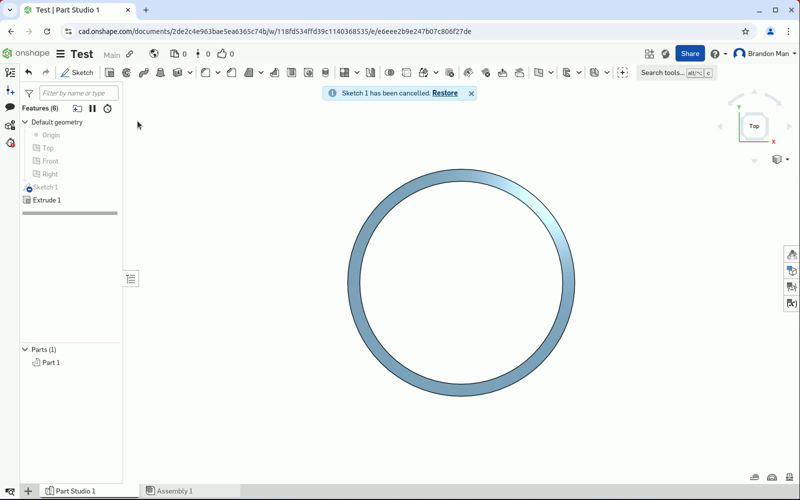
key(shift+h)
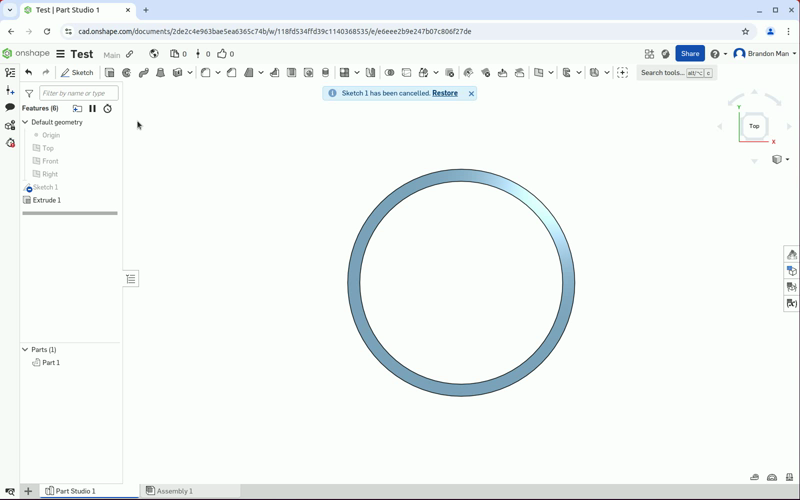
key(shift+h)
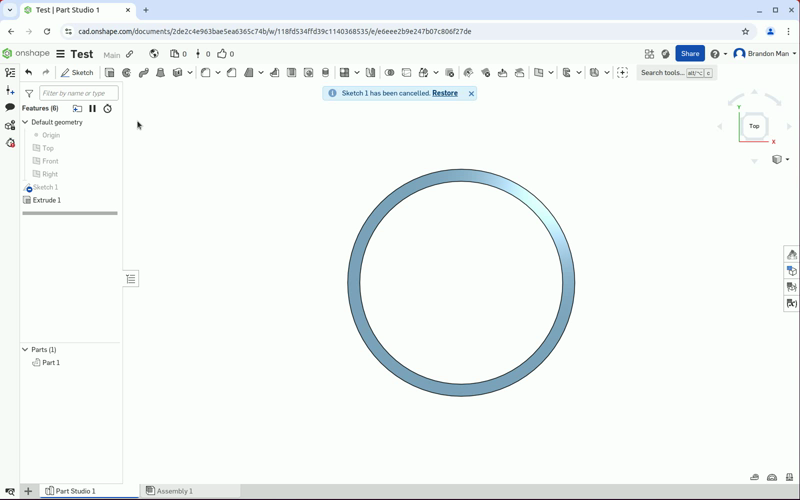
mouse_move(73, 189)
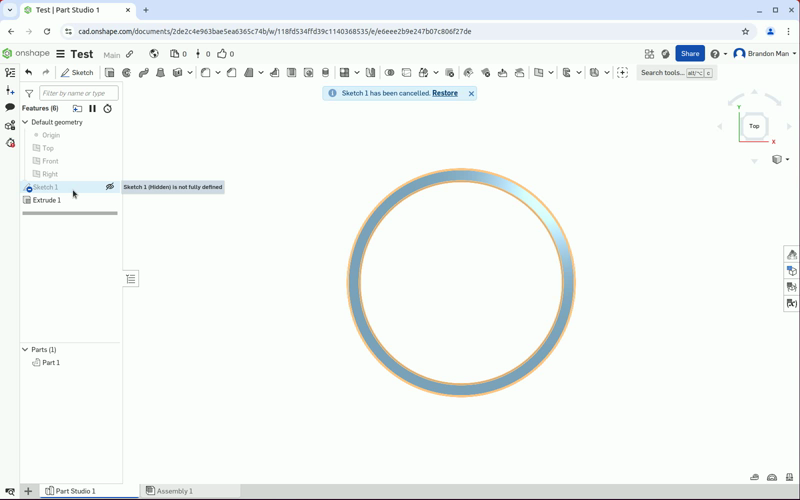
click(73, 189)
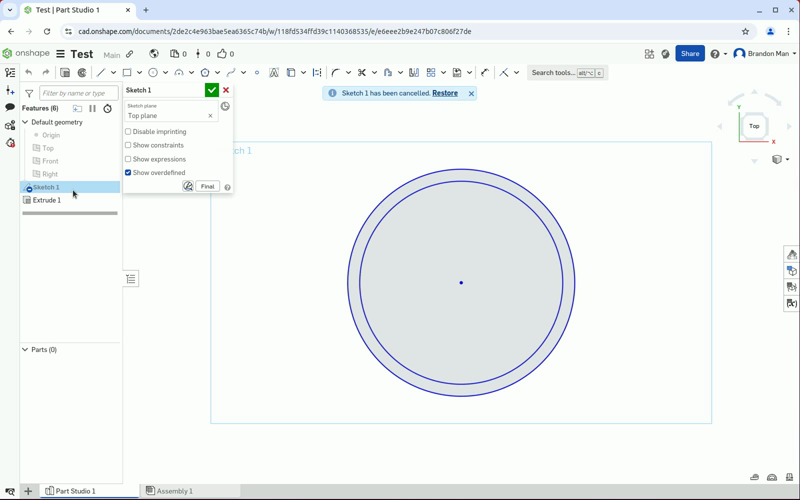
mouse_move(229, 92)
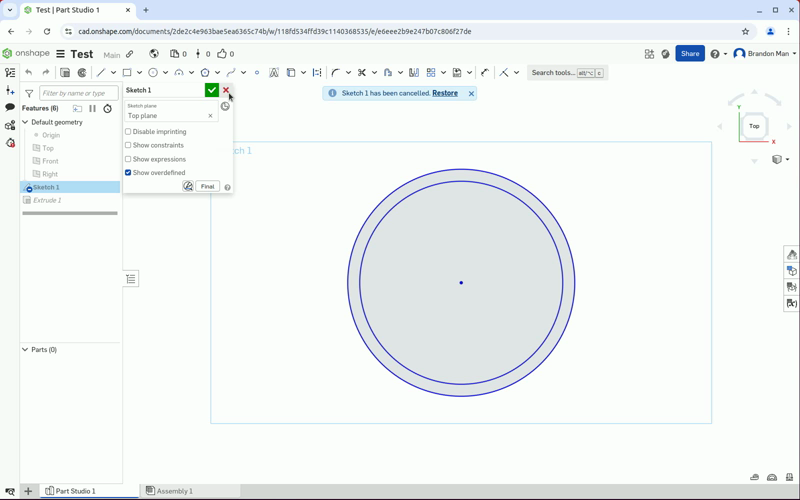
click(229, 92)
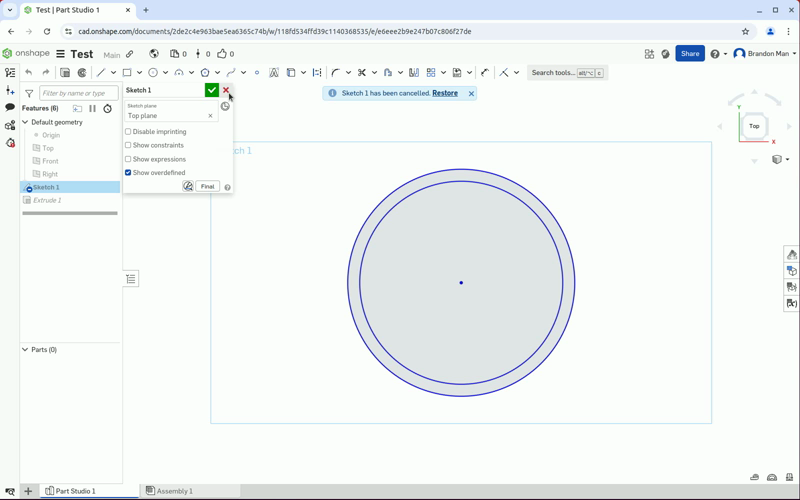
key(shift+s)
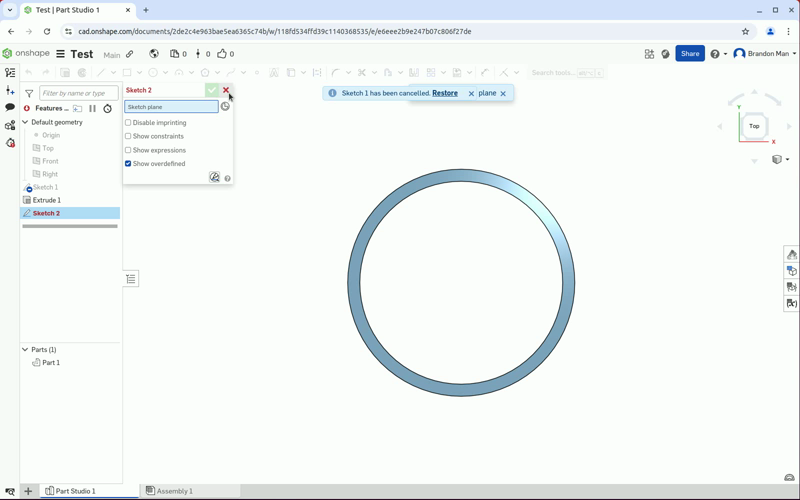
mouse_move(73, 150)
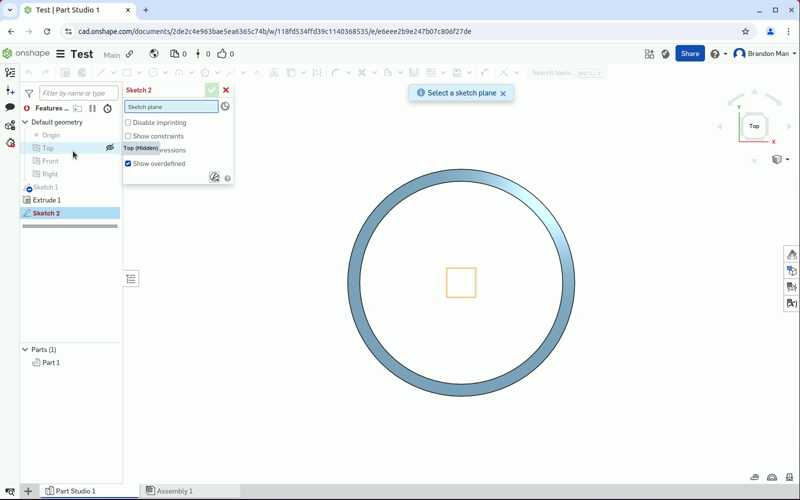
click(73, 150)
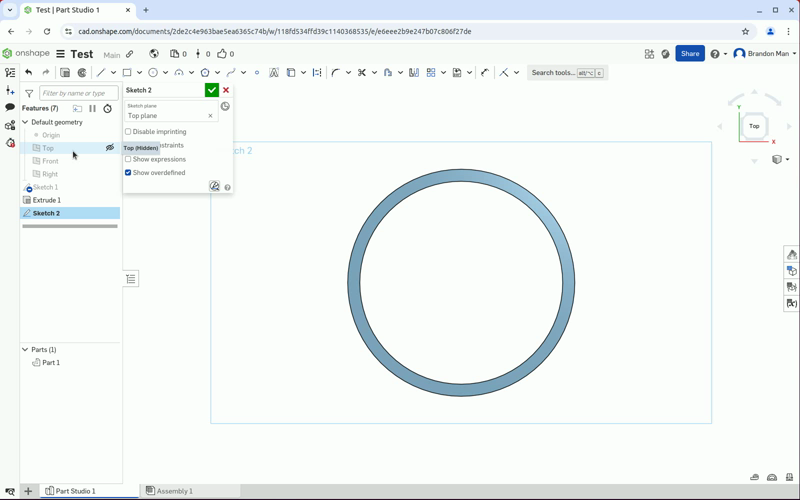
mouse_move(73, 352)
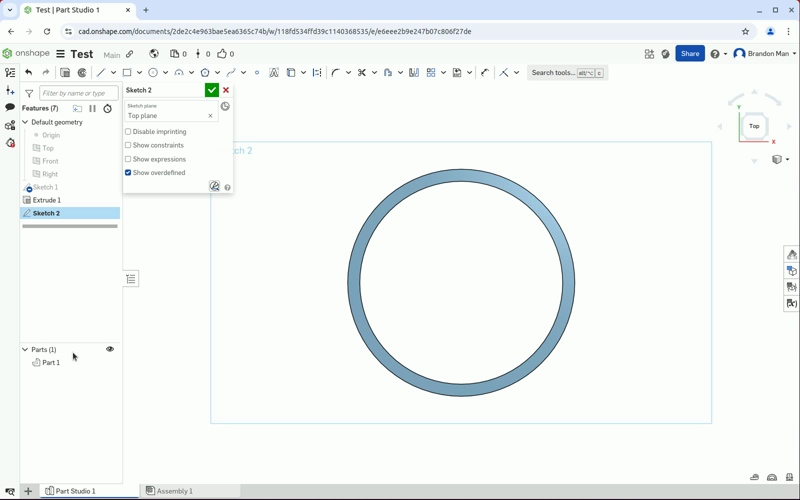
key(y)
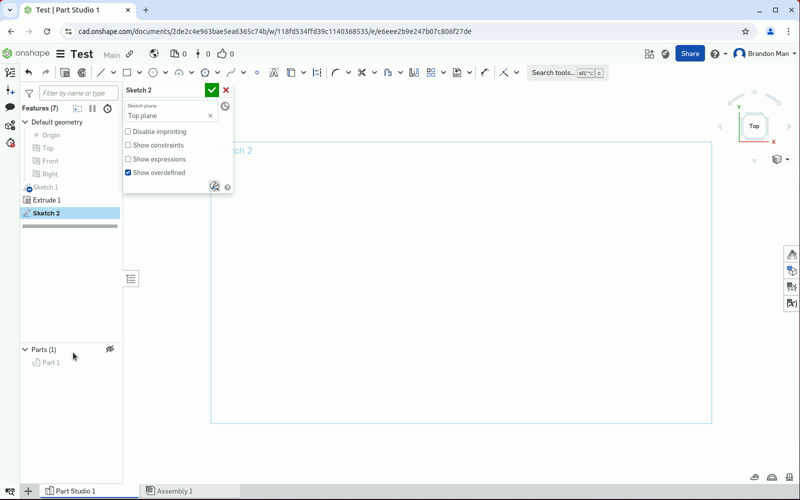
key(c)
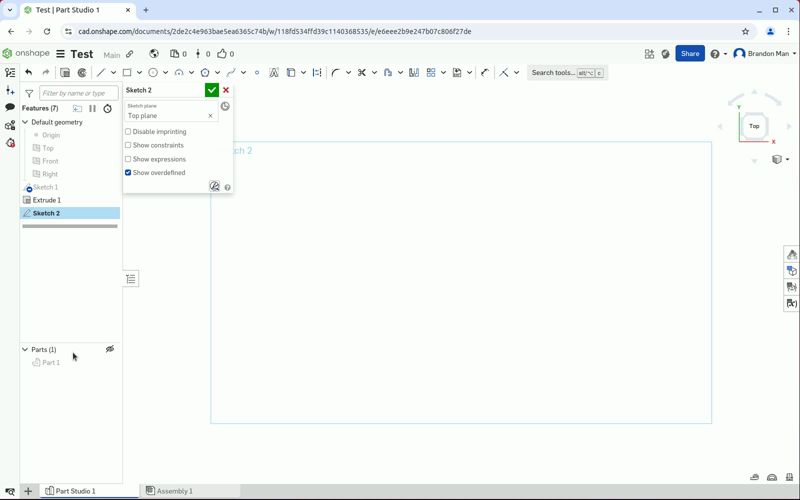
key_down(shift)
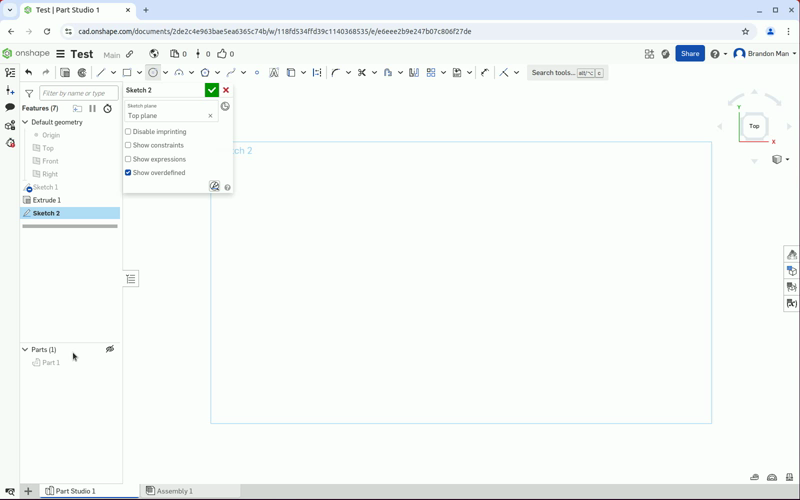
mouse_move(461, 282)
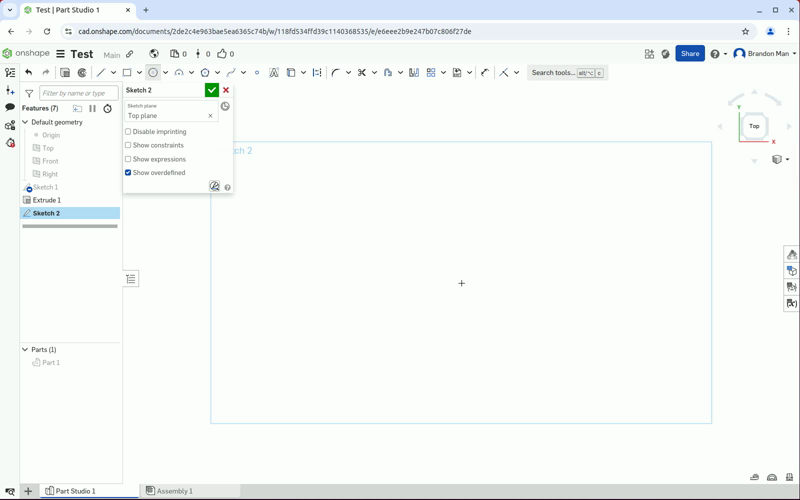
click(461, 282)
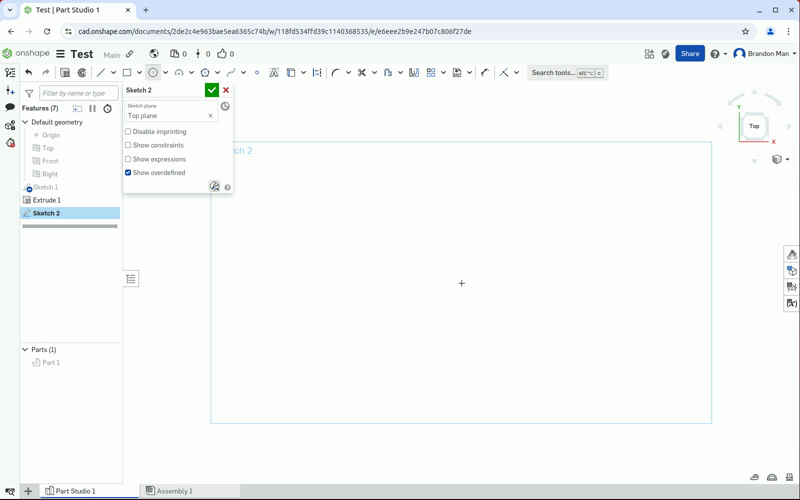
key_up(shift)
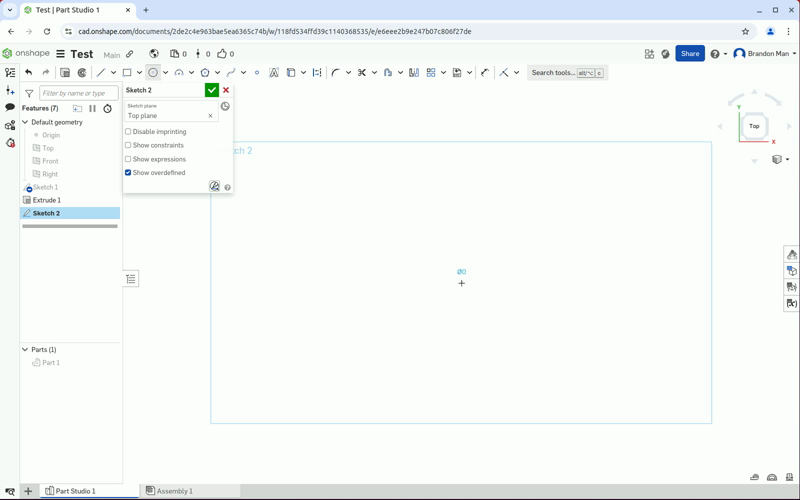
mouse_move(564, 282)
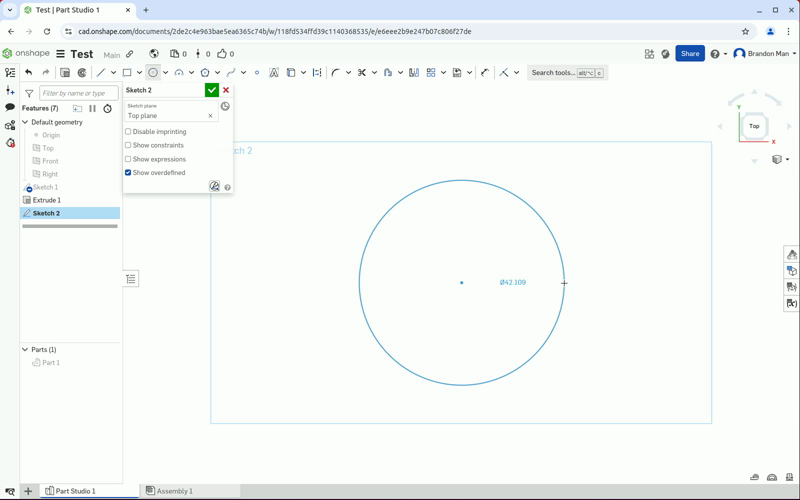
click(564, 282)
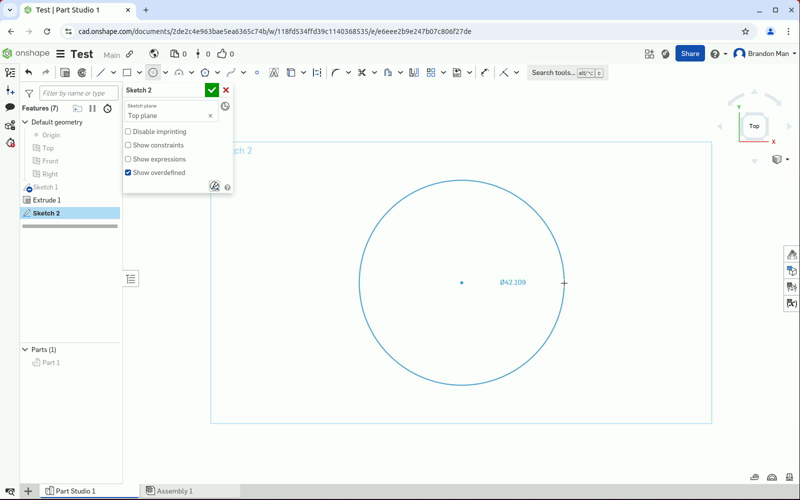
key(esc)
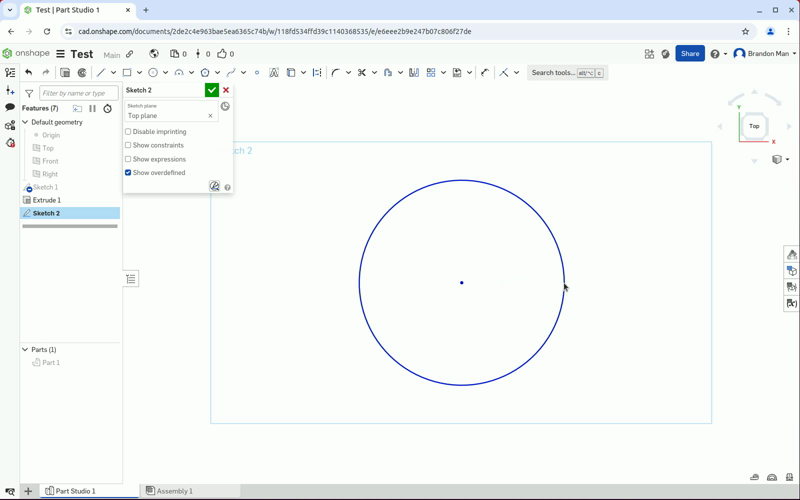
mouse_move(450, 343)
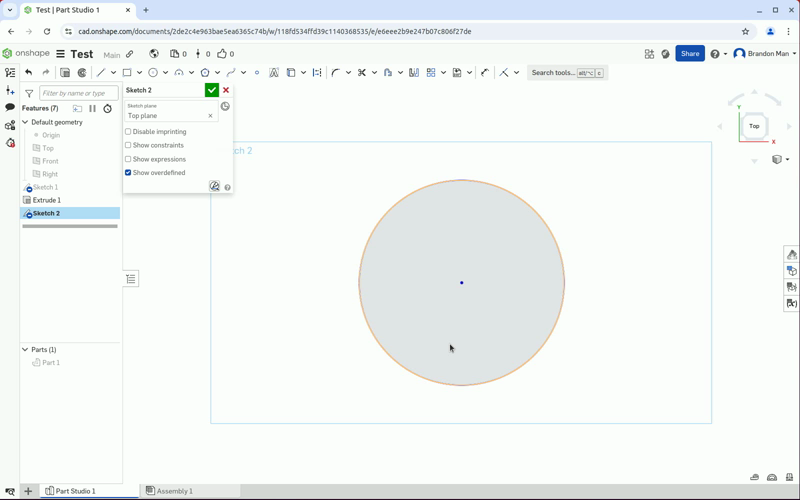
click(450, 343)
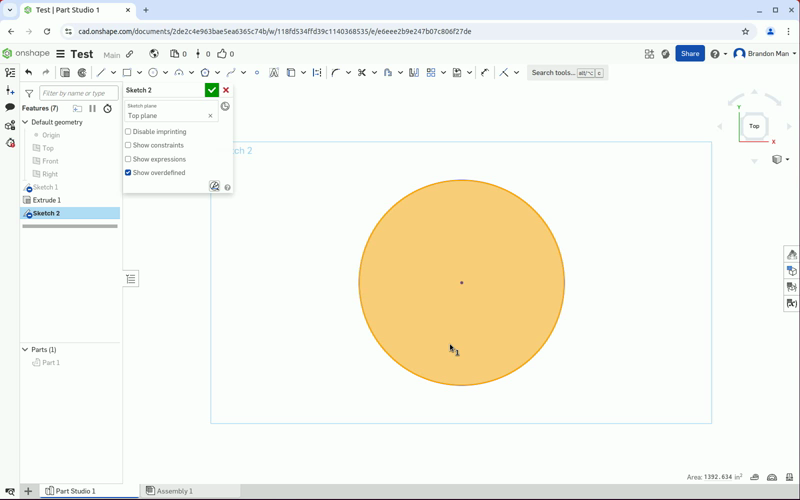
mouse_move(73, 352)
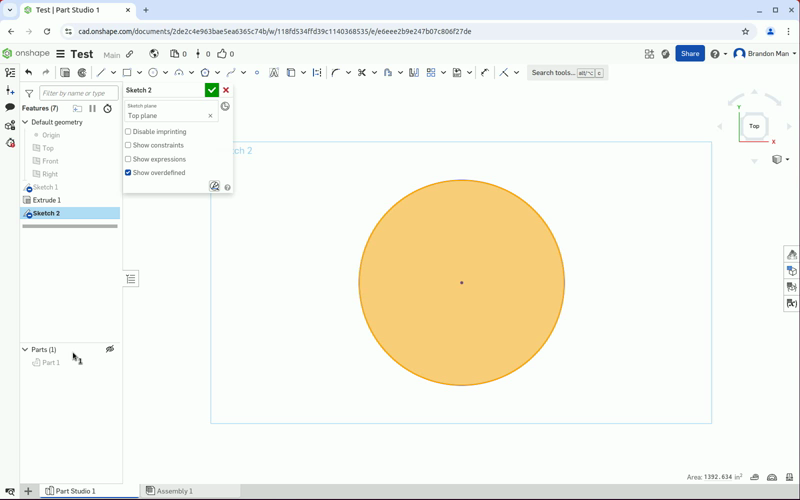
key(shift+y)
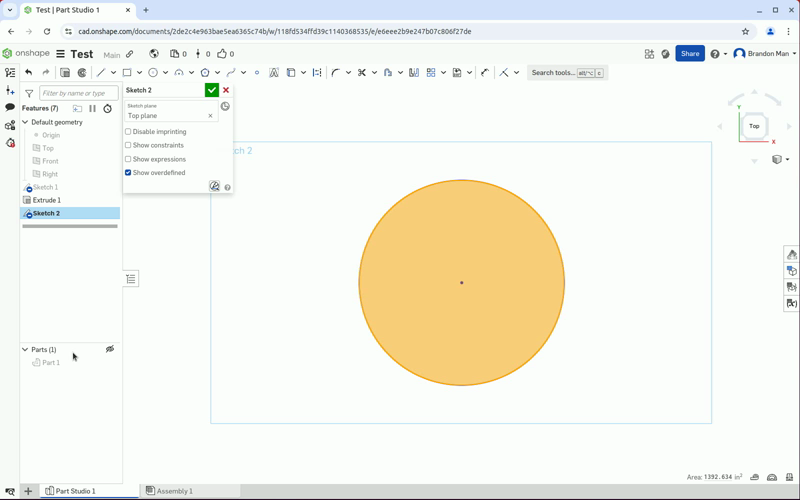
key(shift+e)
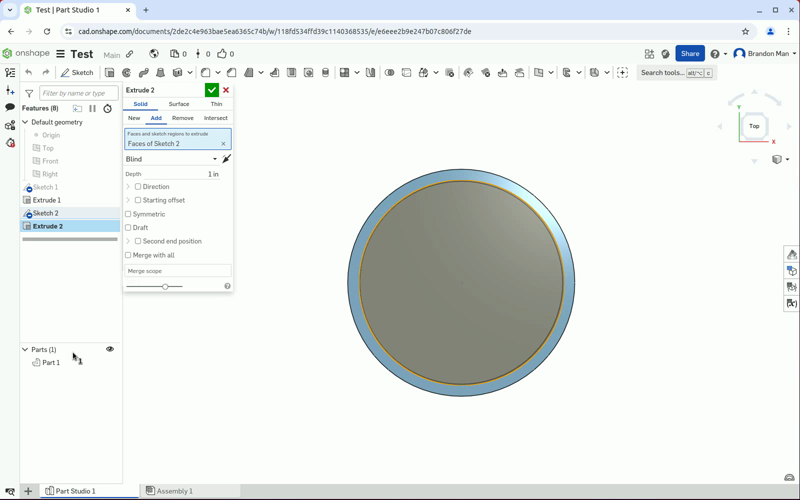
mouse_move(143, 106)
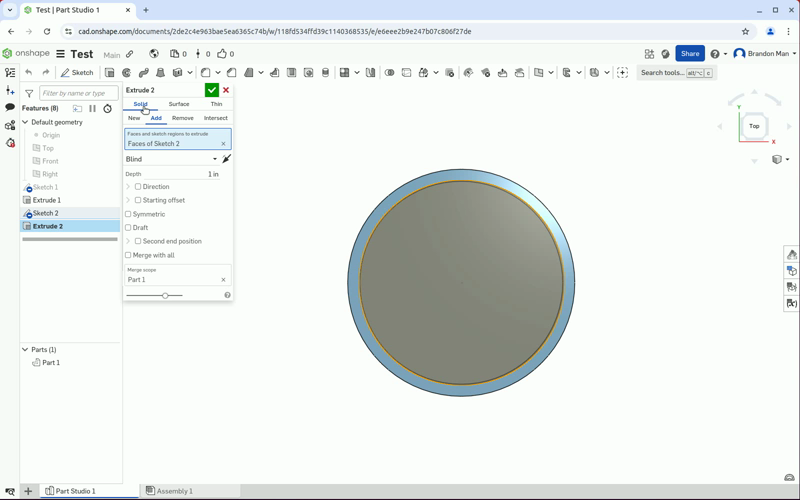
click(143, 106)
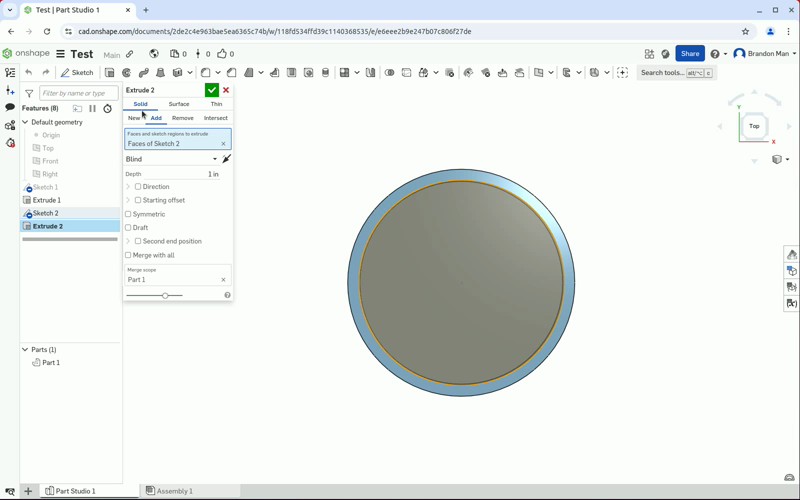
mouse_move(137, 120)
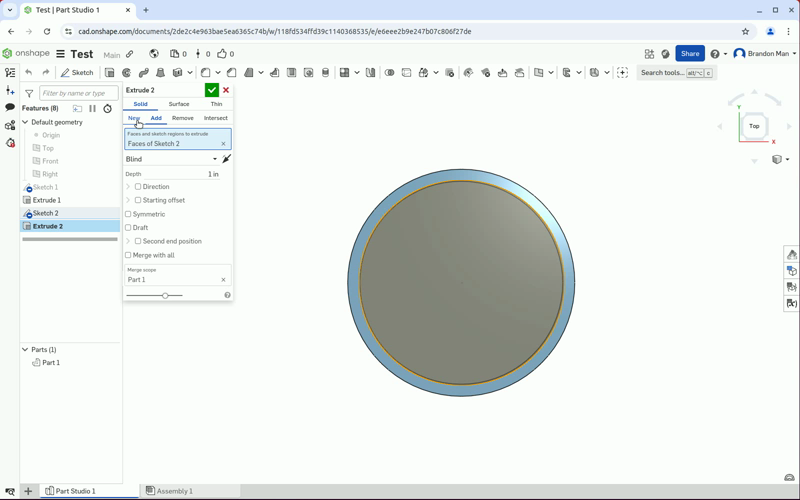
click(137, 120)
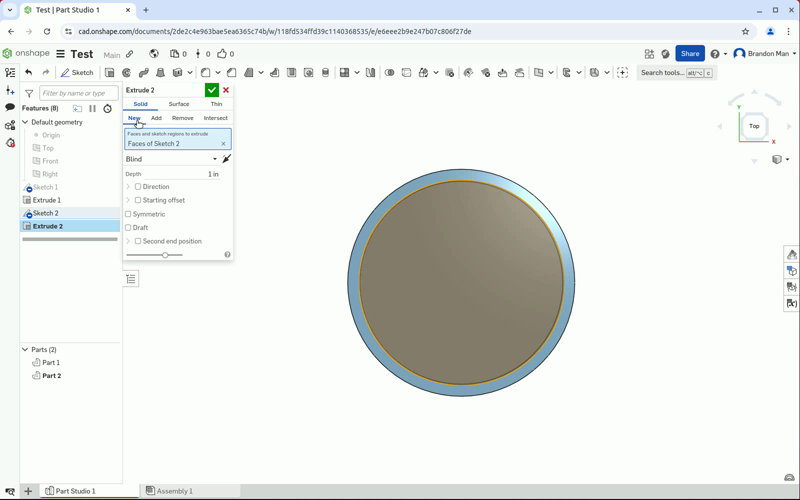
key(tab, 4)
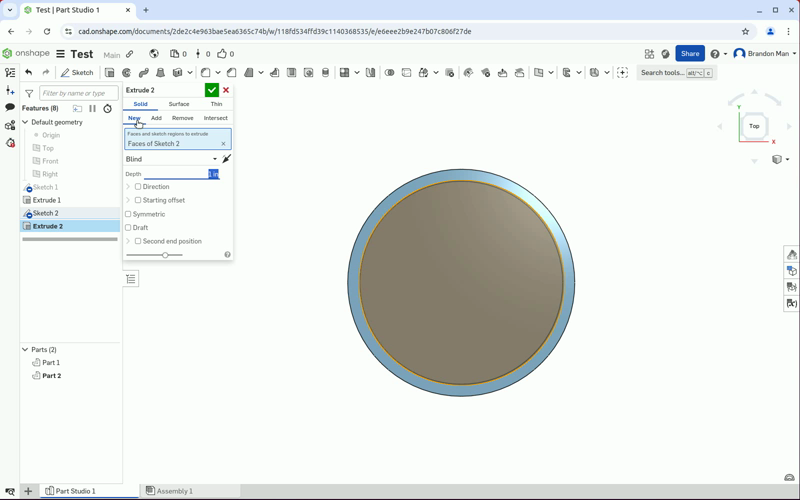
text(5.055)
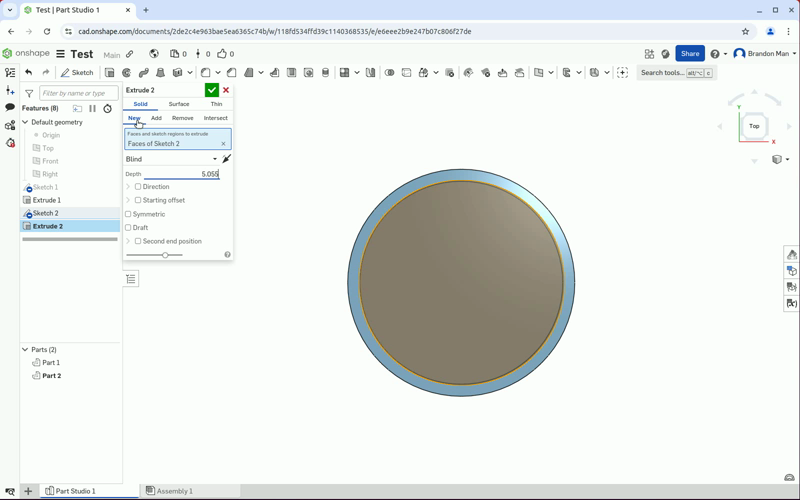
key(enter)
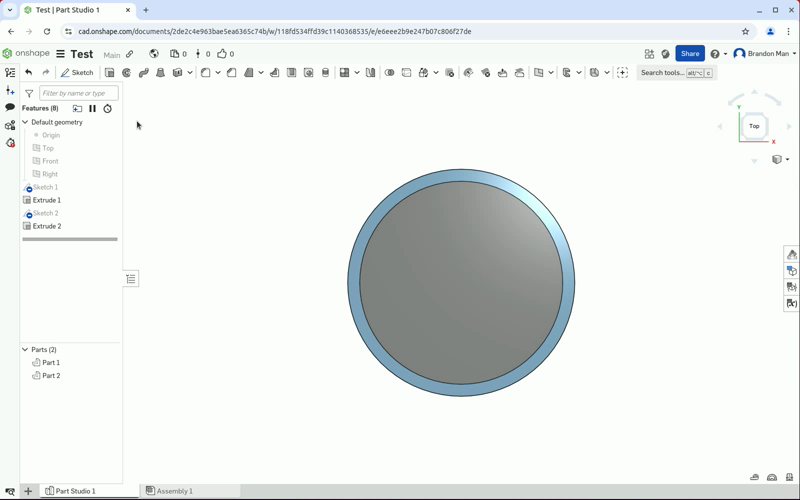
key(shift+h)
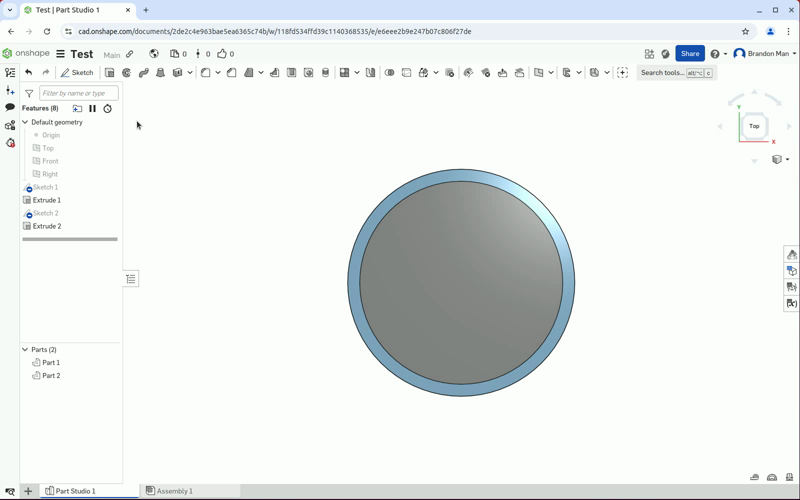
key(shift+h)
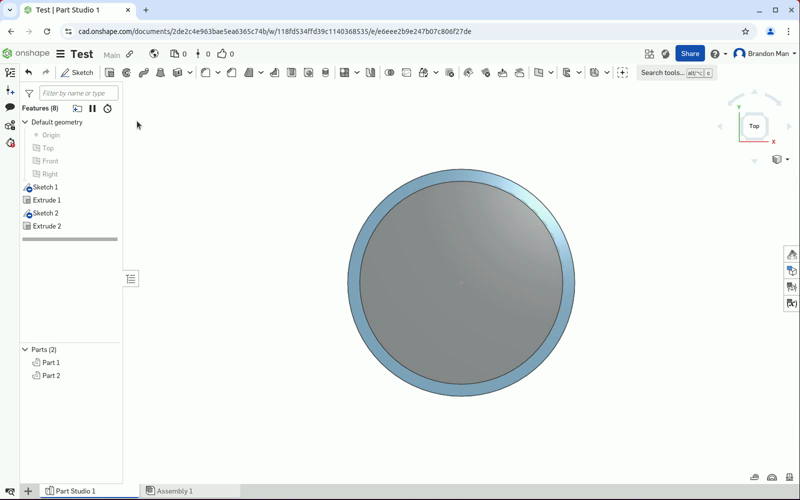
key(shift+7)
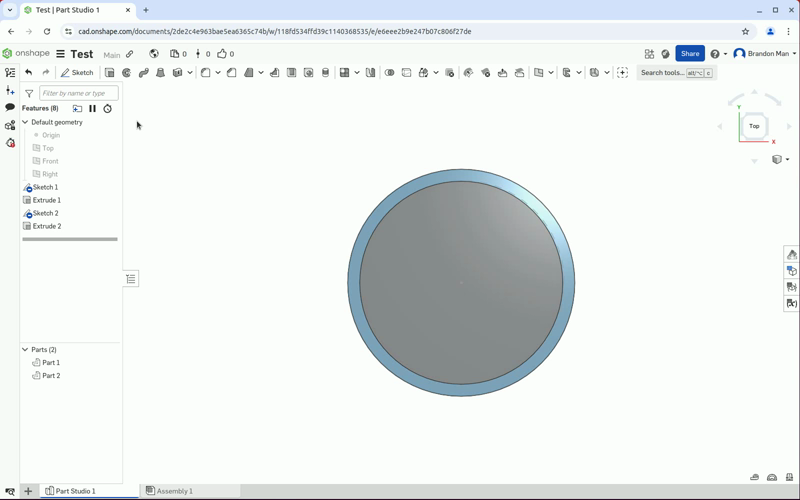
key(up, 3)
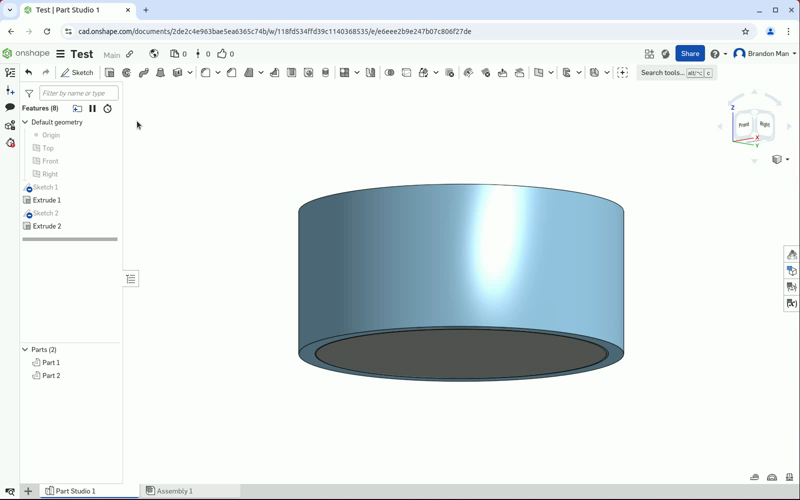
key(left, 3)
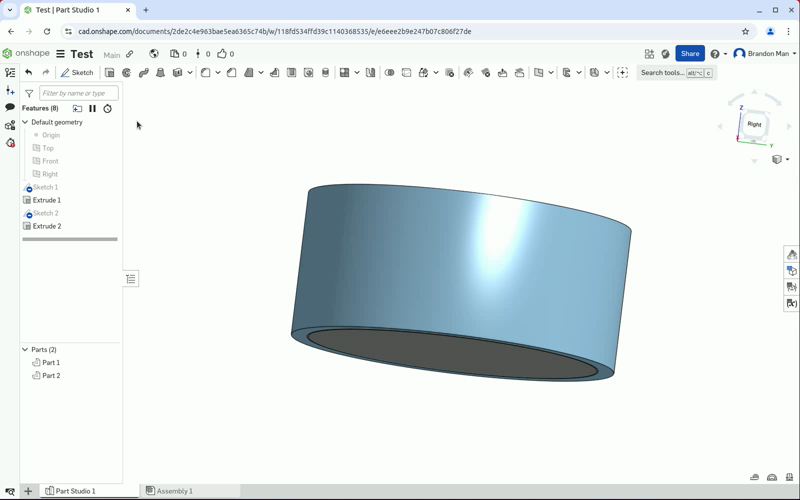
key(right, 3)
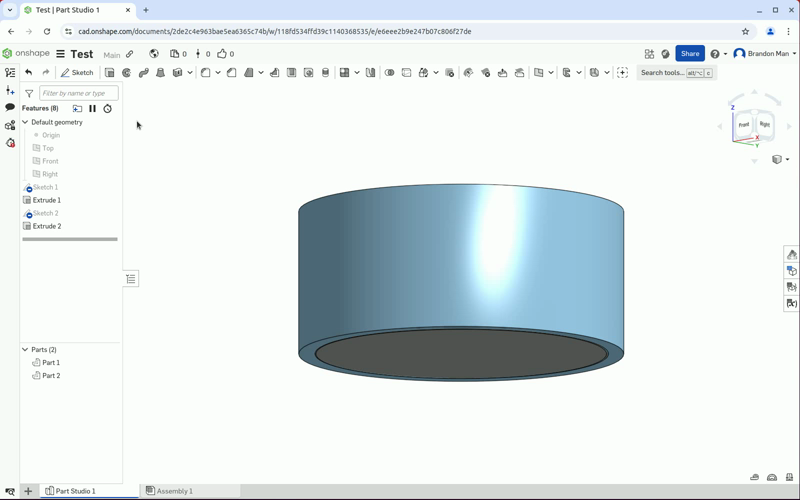
key(down, 3)
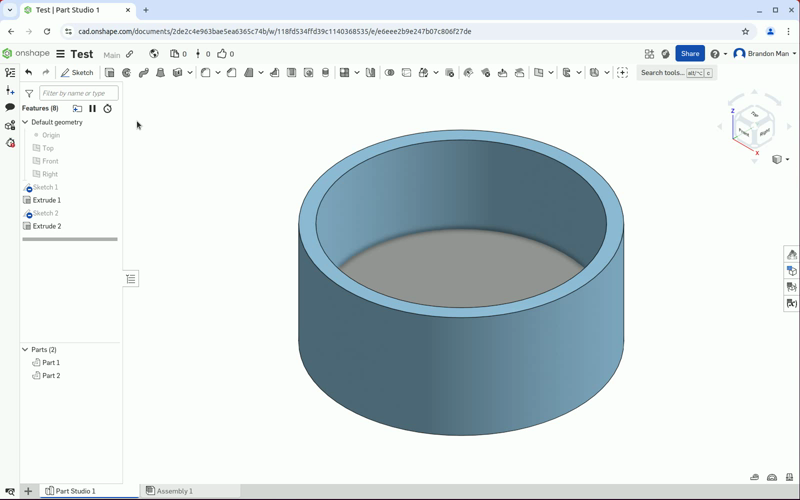
mouse_move(73, 189)
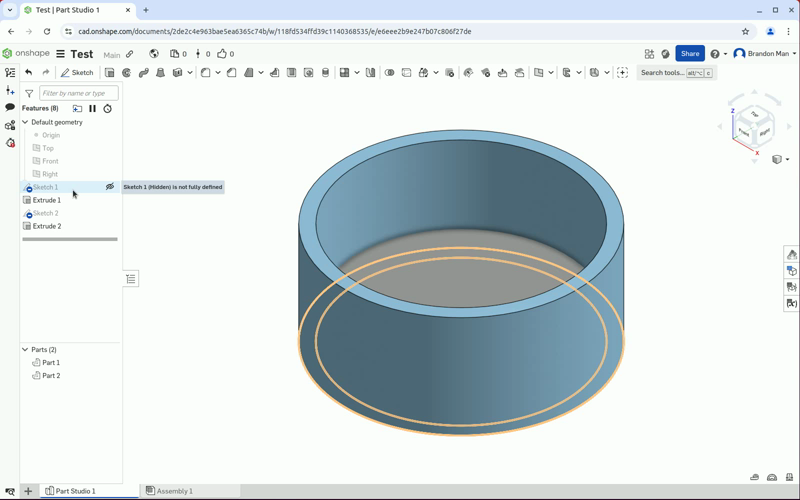
click(73, 189)